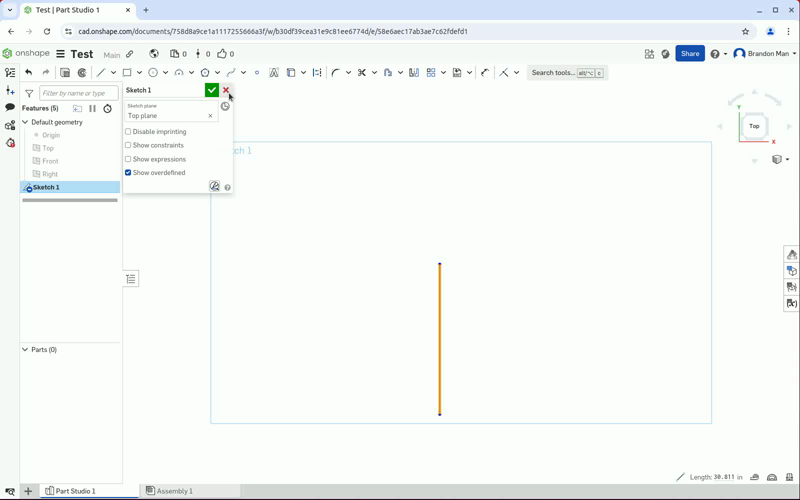
key(shift+h)
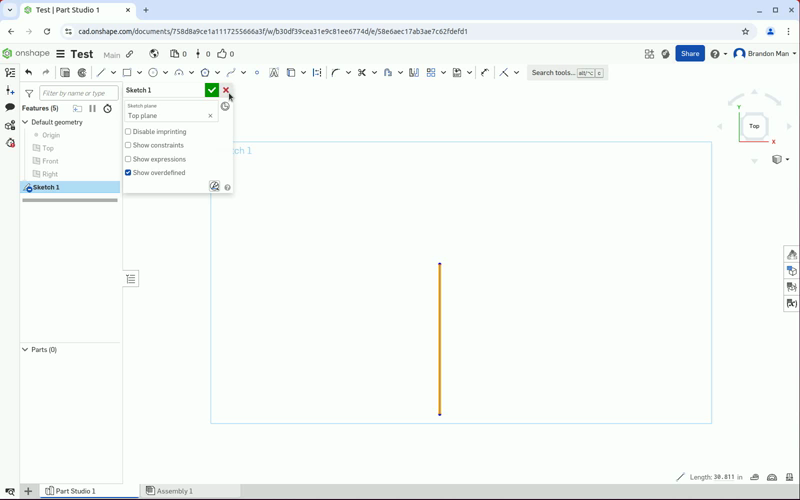
key(shift+s)
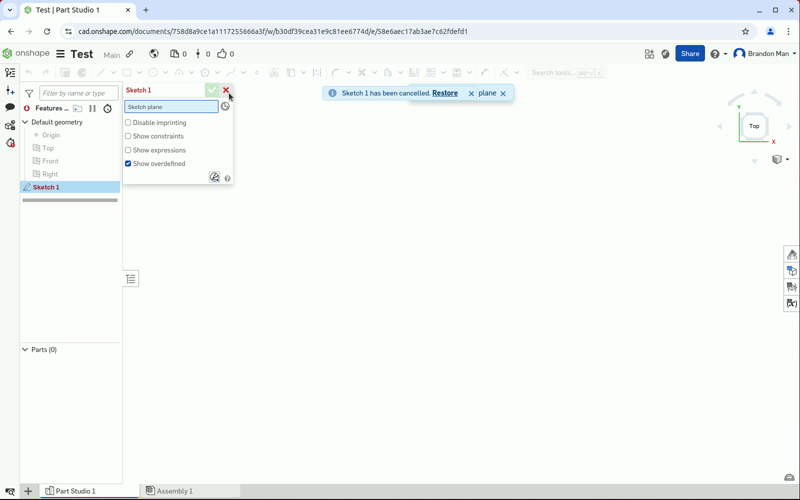
mouse_move(73, 150)
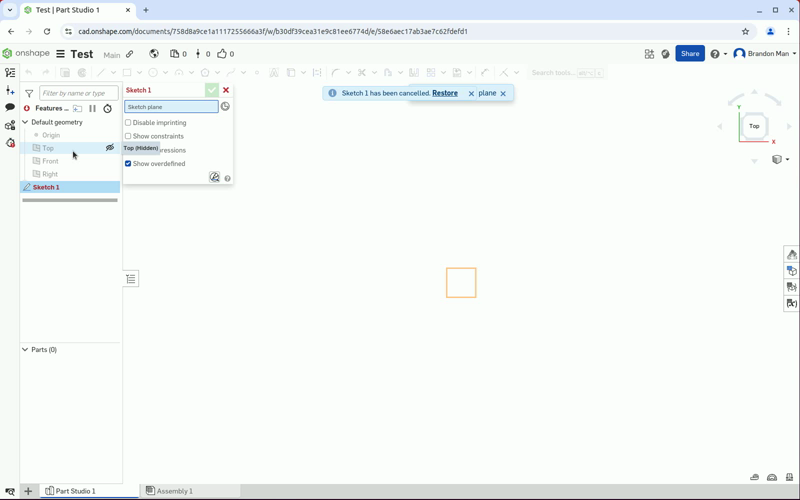
click(73, 150)
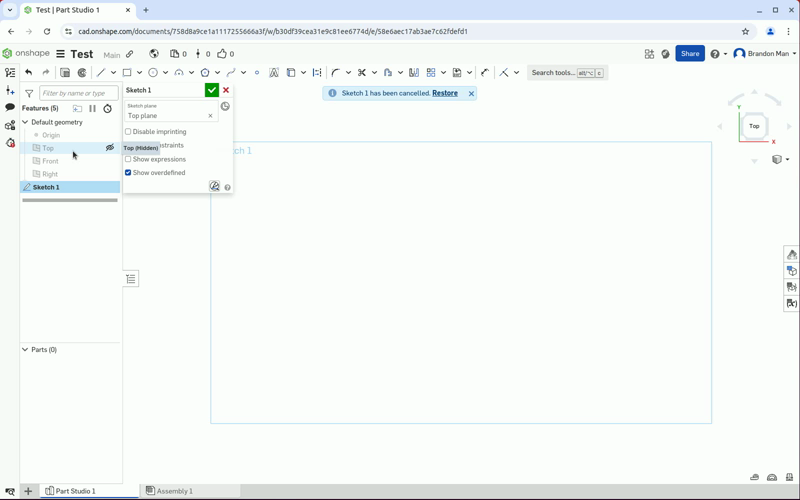
mouse_move(73, 352)
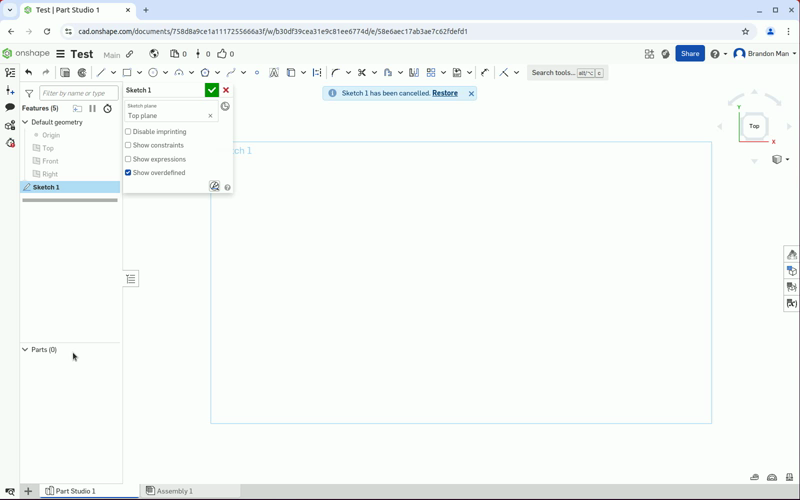
key(y)
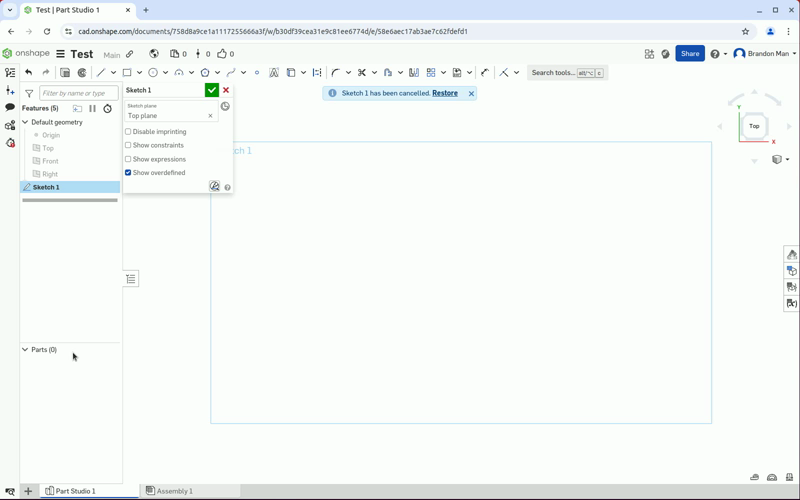
key(c)
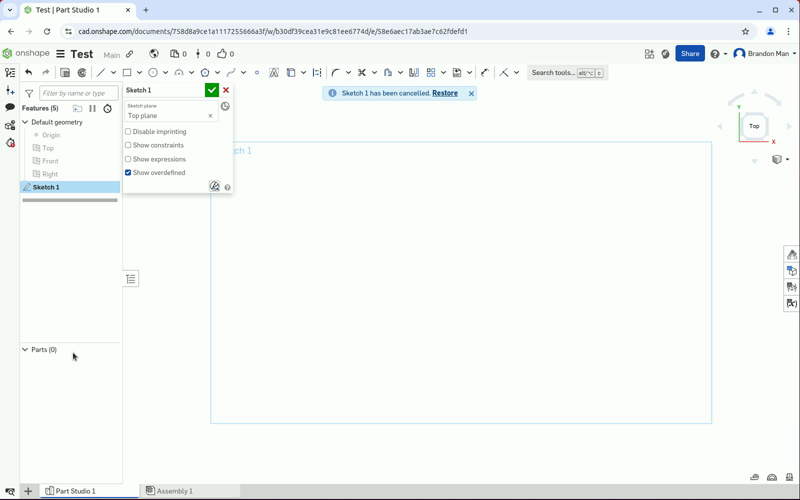
key_down(shift)
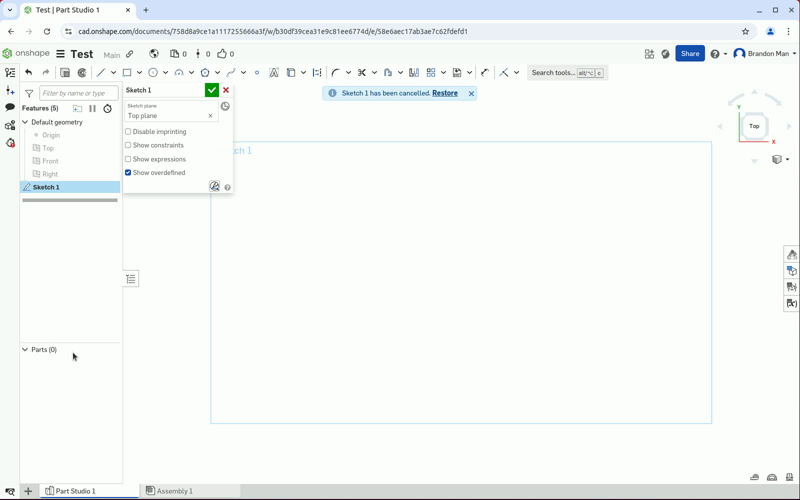
mouse_move(461, 282)
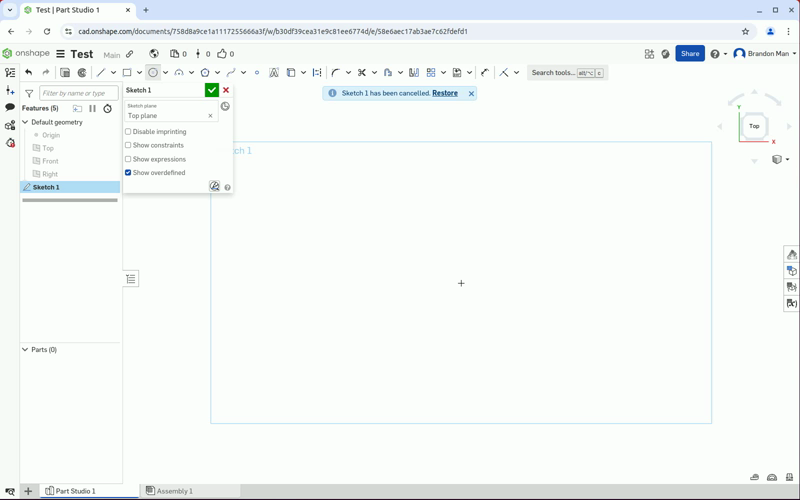
click(461, 282)
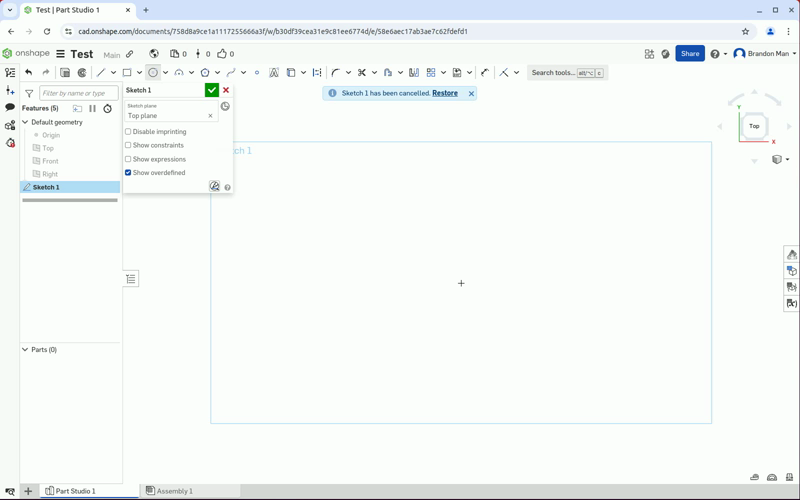
key_up(shift)
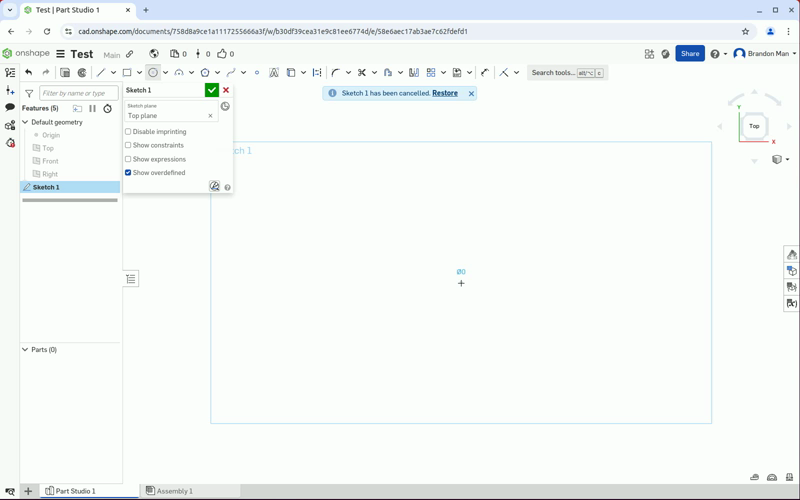
mouse_move(512, 282)
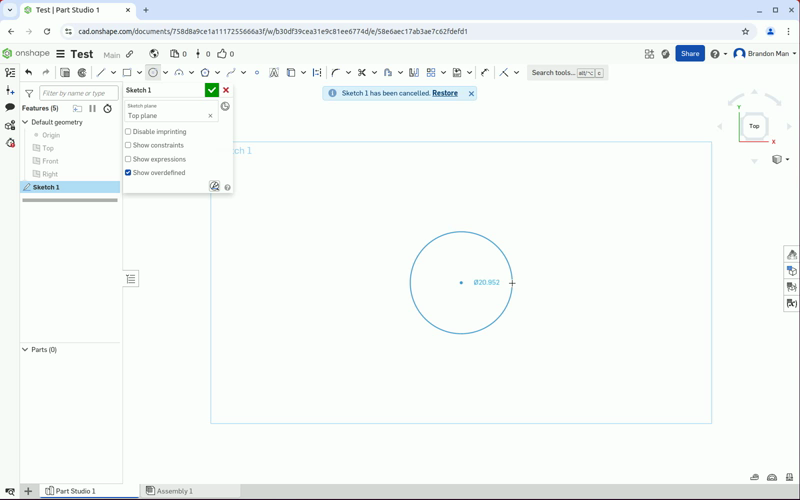
click(512, 282)
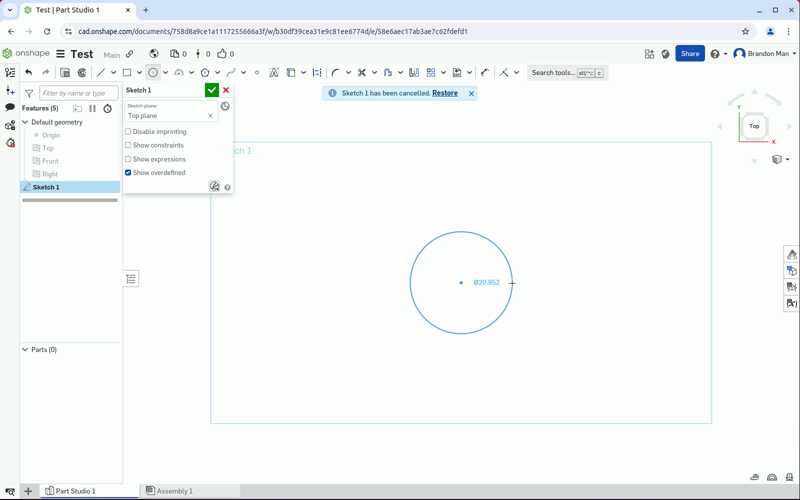
key(esc)
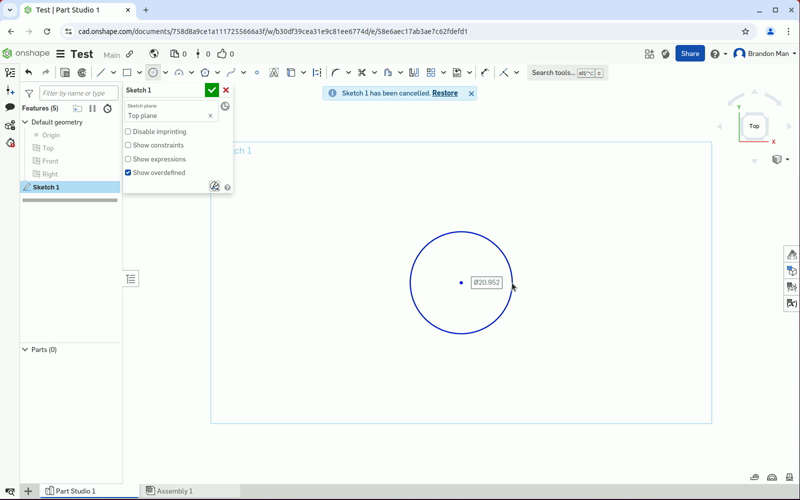
mouse_move(497, 290)
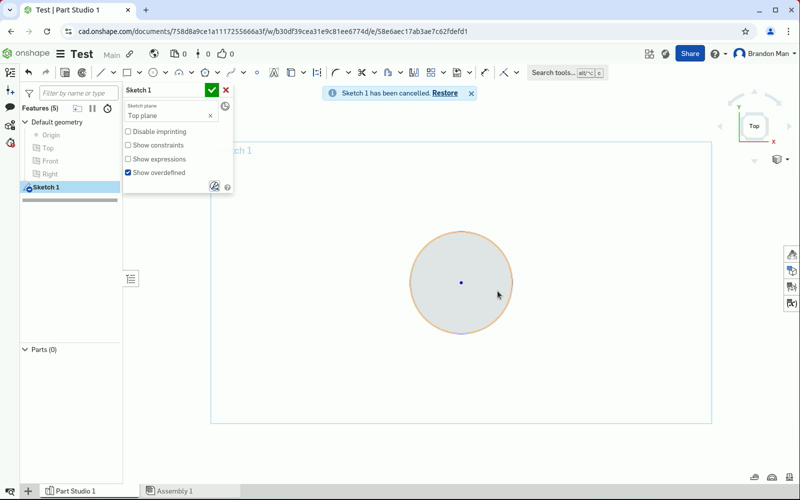
click(497, 290)
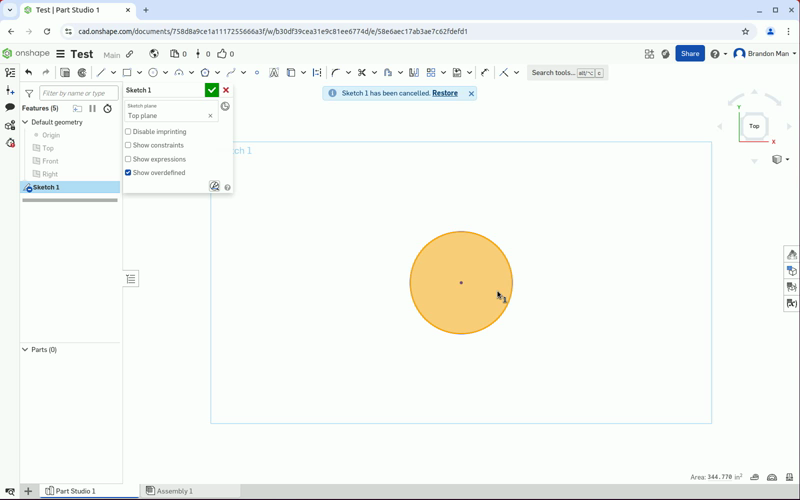
mouse_move(73, 352)
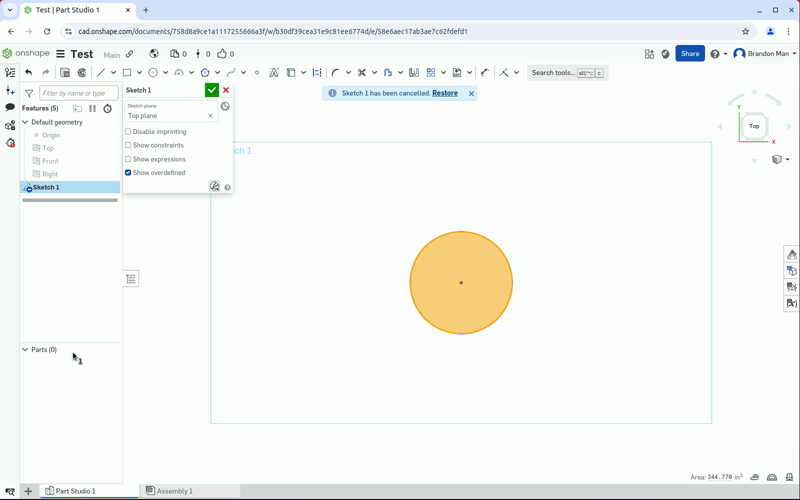
key(shift+y)
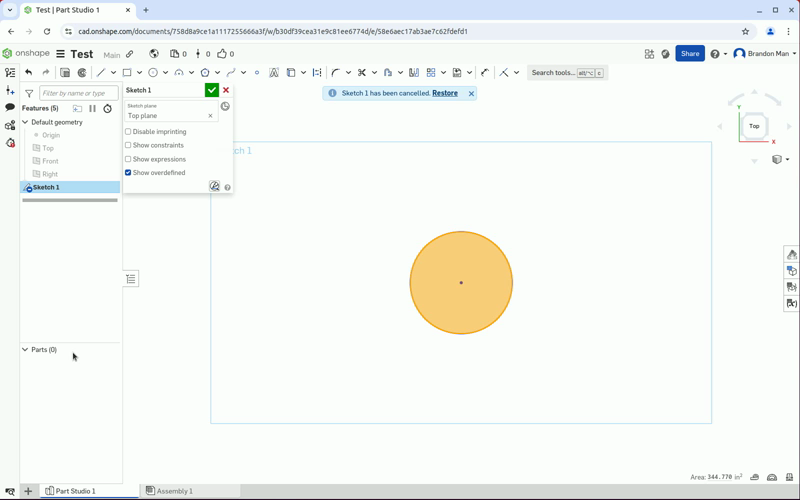
key(shift+e)
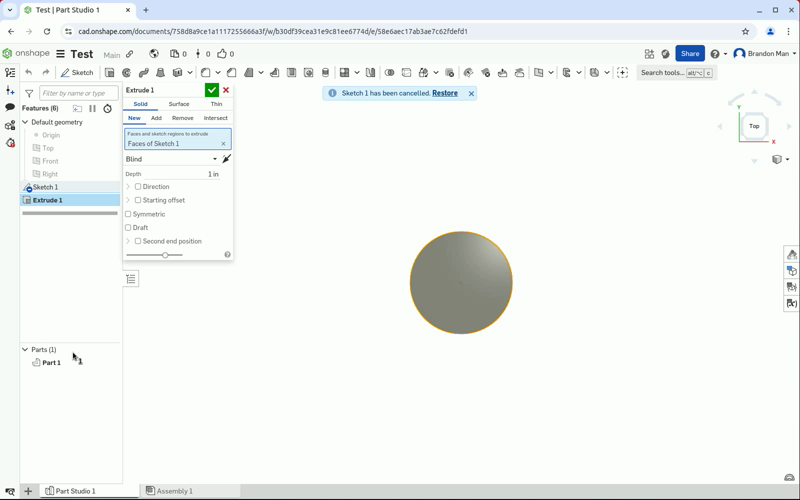
mouse_move(143, 106)
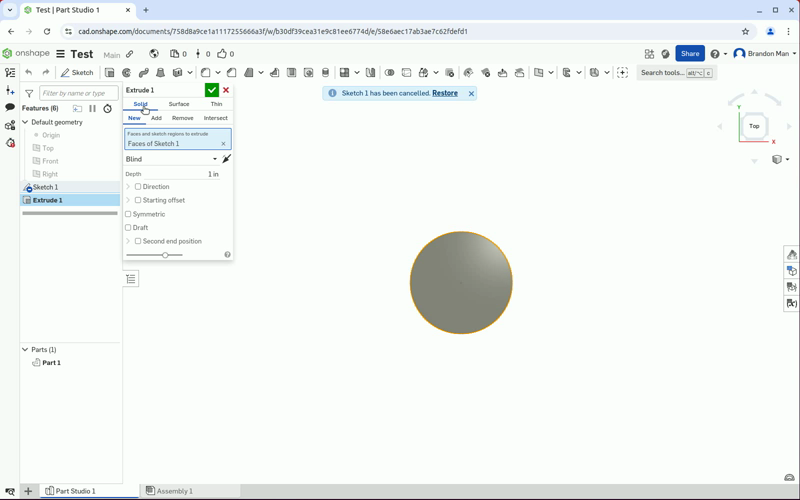
click(143, 106)
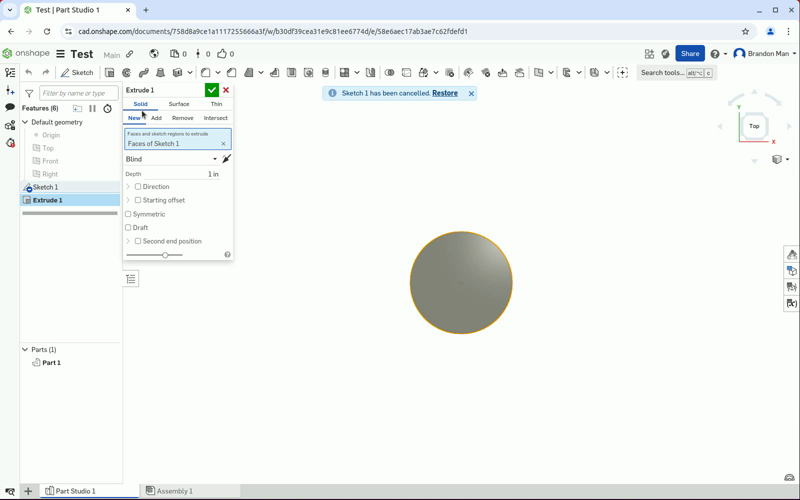
mouse_move(137, 120)
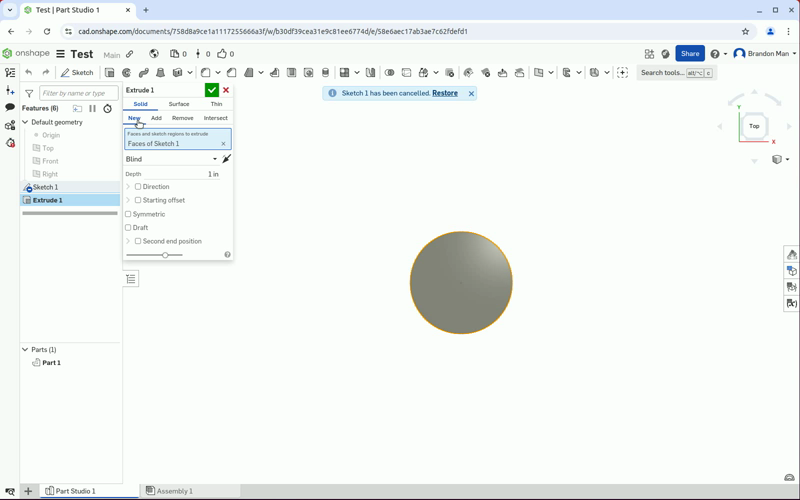
click(137, 120)
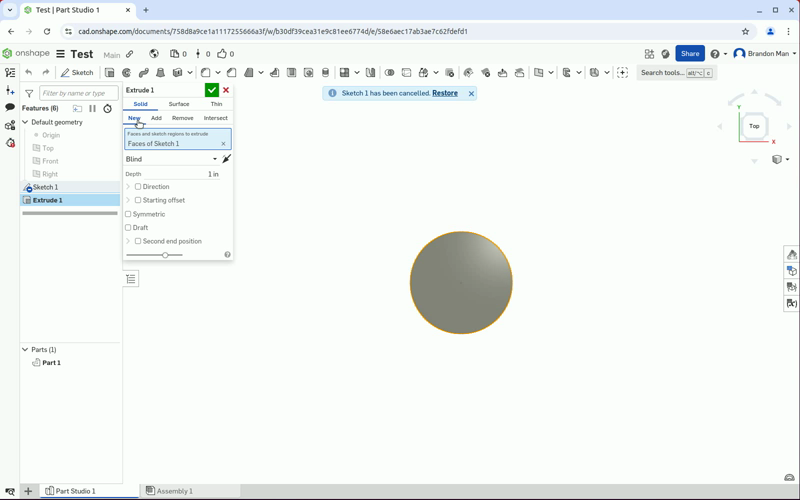
key(tab, 4)
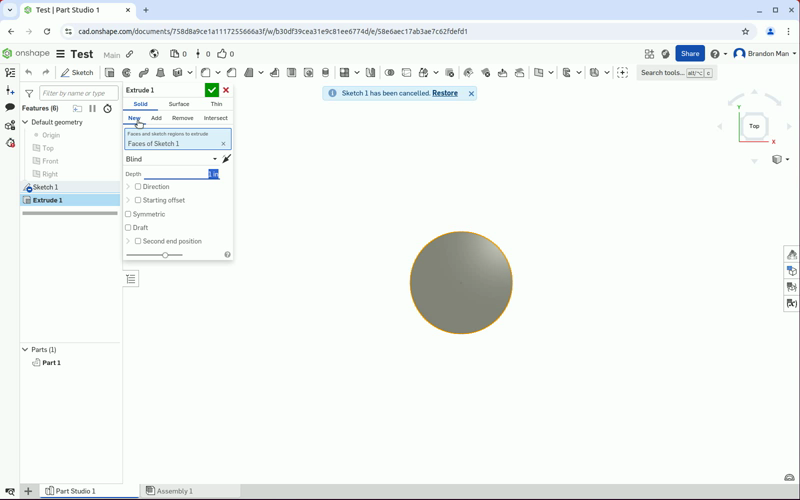
text(1.204)
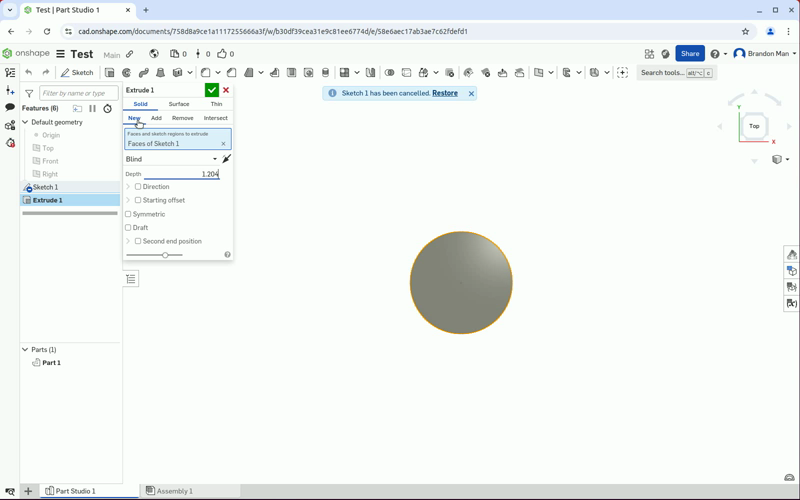
key(enter)
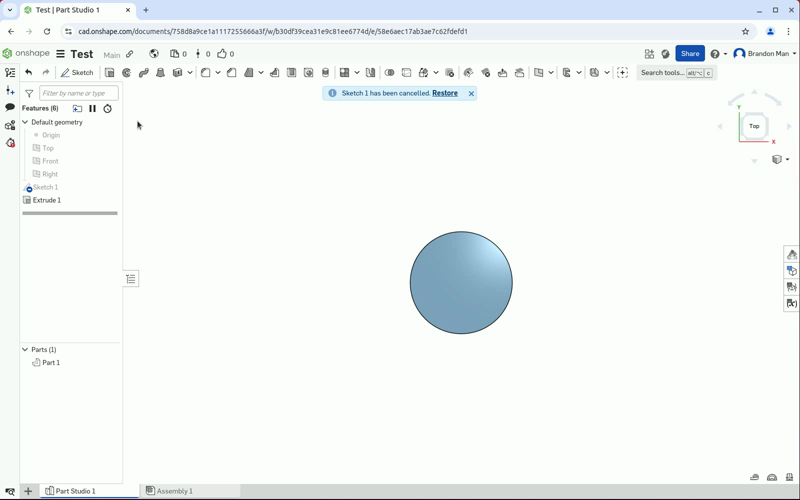
key(shift+h)
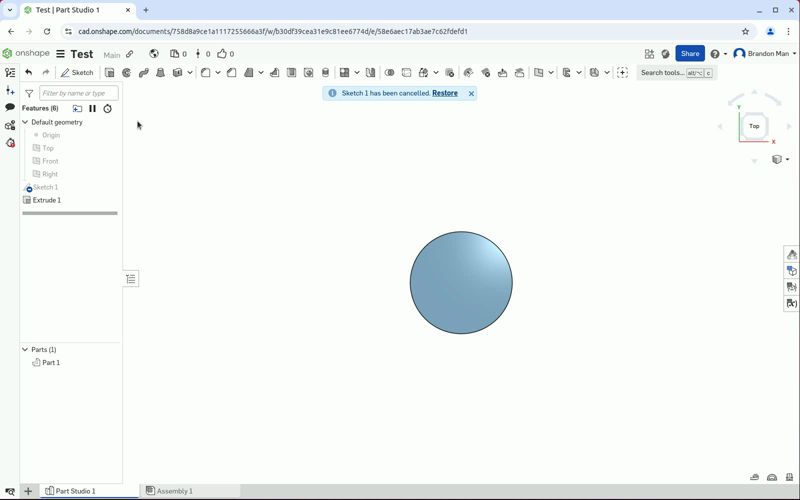
key(shift+h)
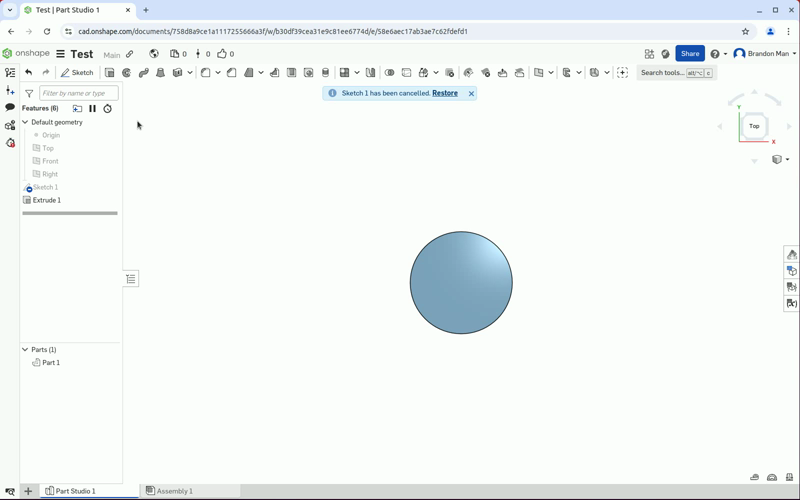
mouse_move(73, 189)
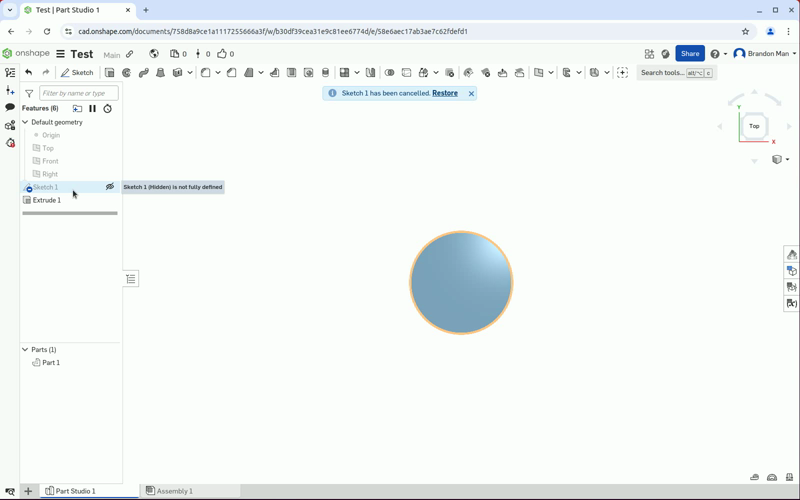
click(73, 189)
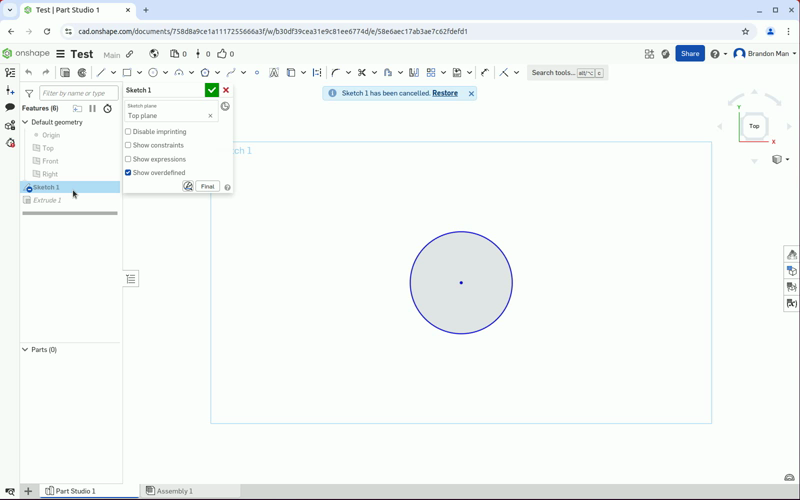
mouse_move(229, 92)
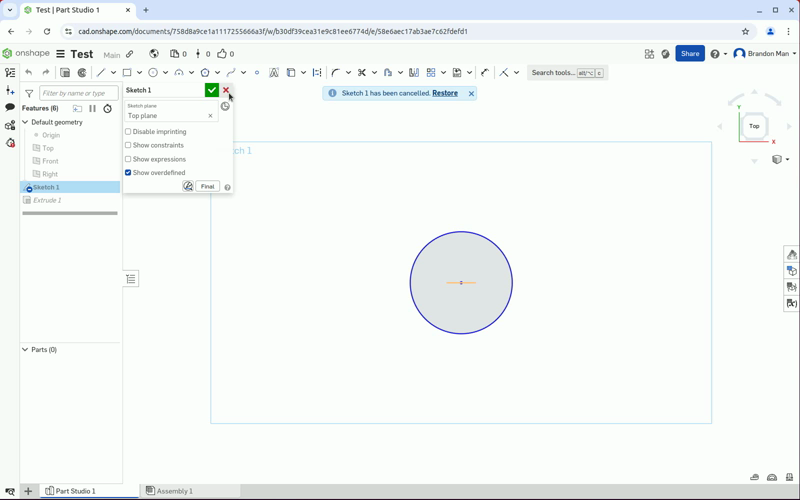
click(229, 92)
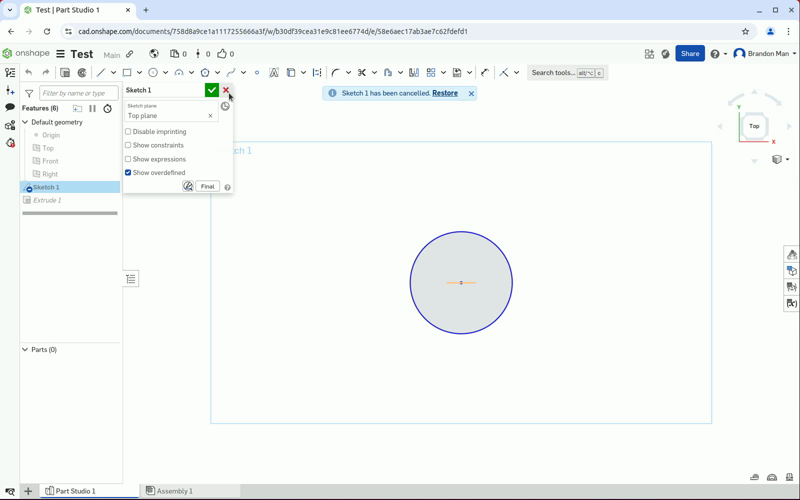
key(shift+s)
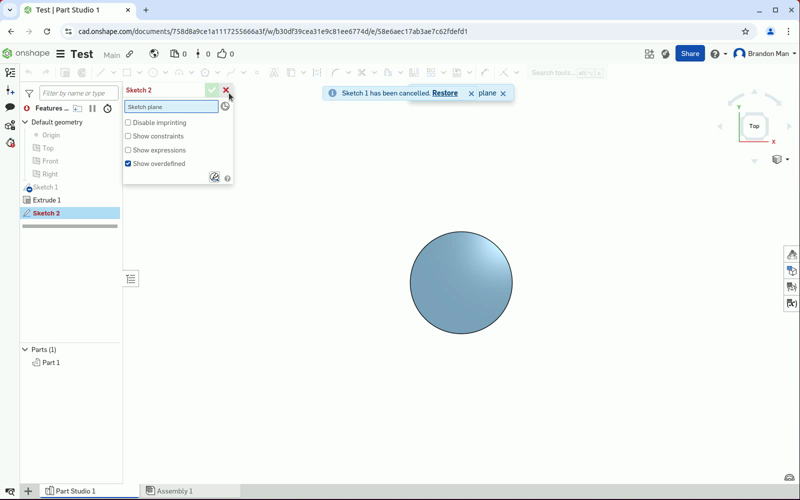
mouse_move(73, 150)
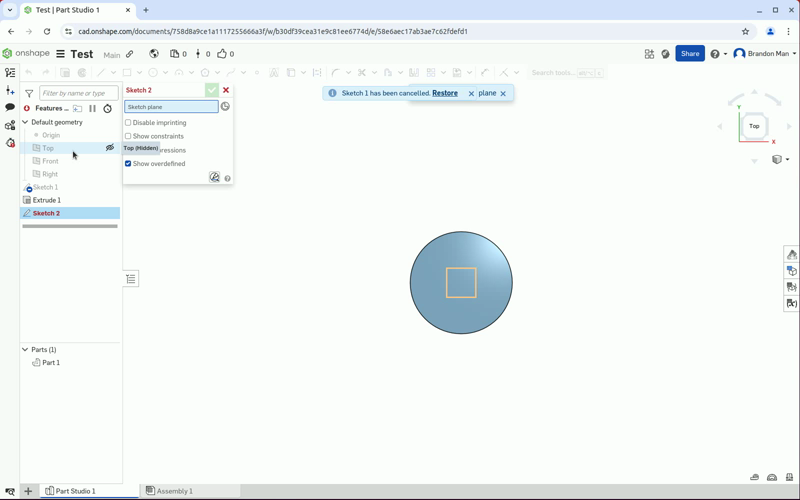
click(73, 150)
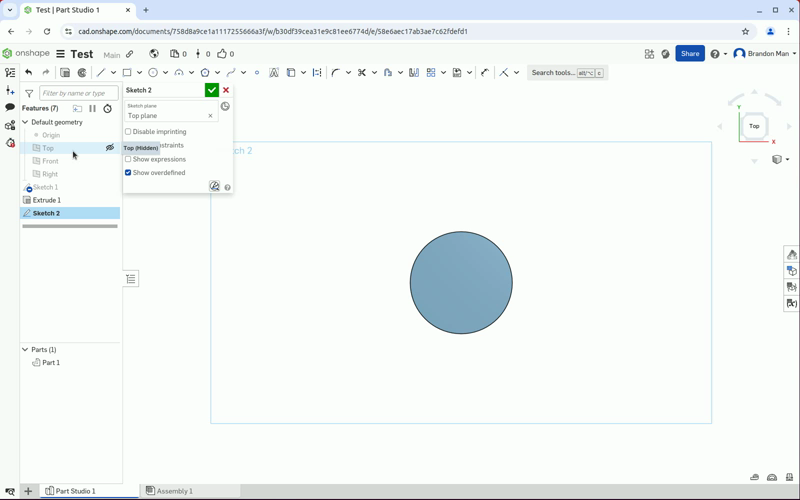
mouse_move(73, 352)
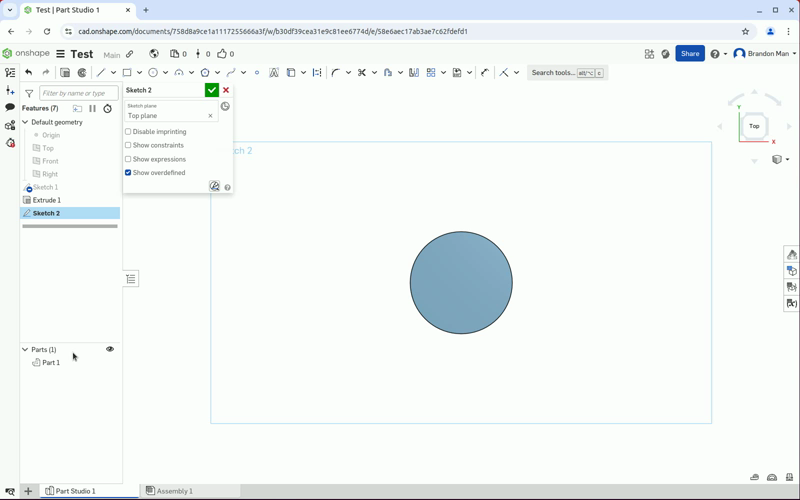
key(y)
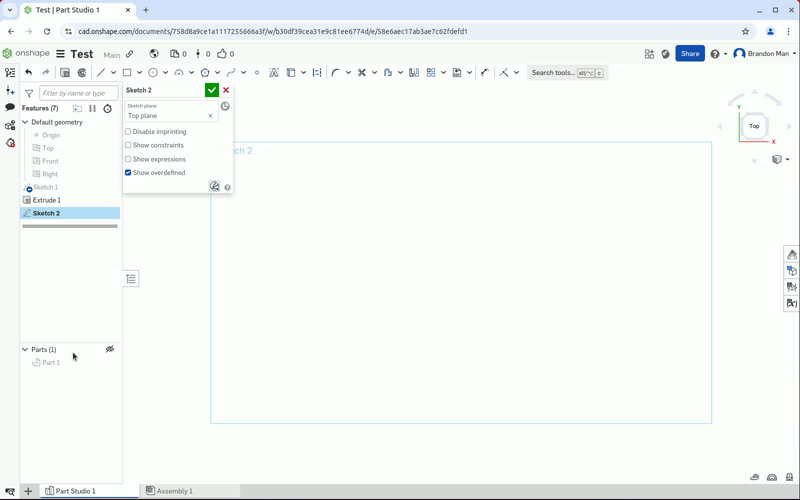
key(c)
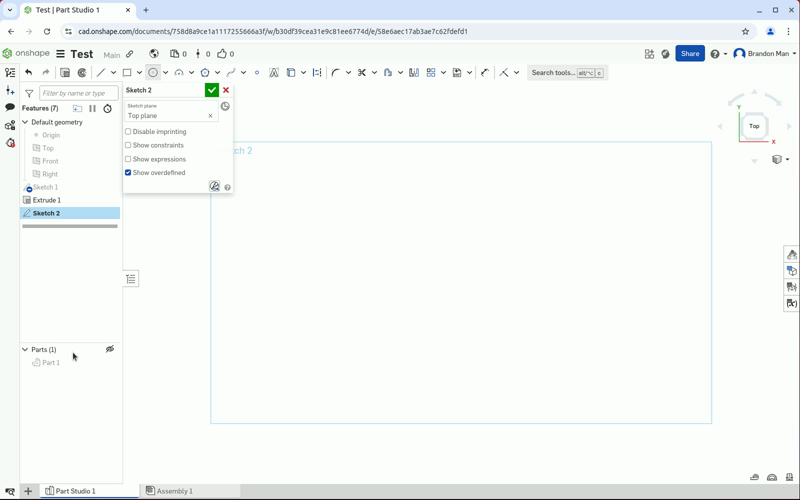
key_down(shift)
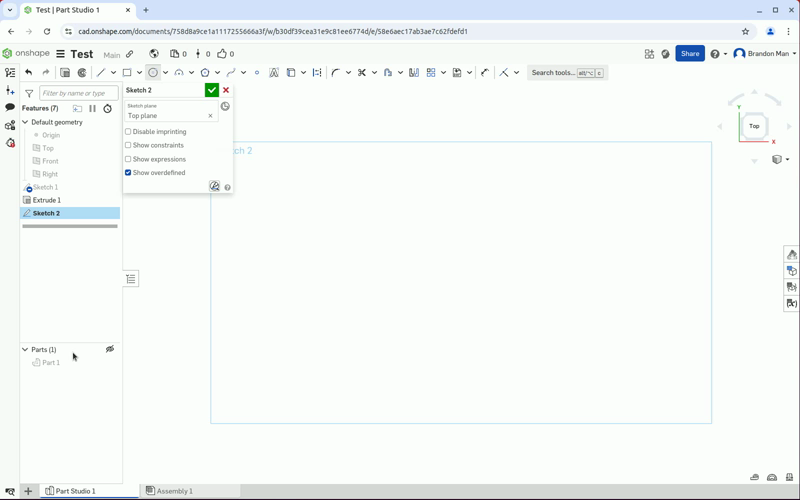
mouse_move(461, 282)
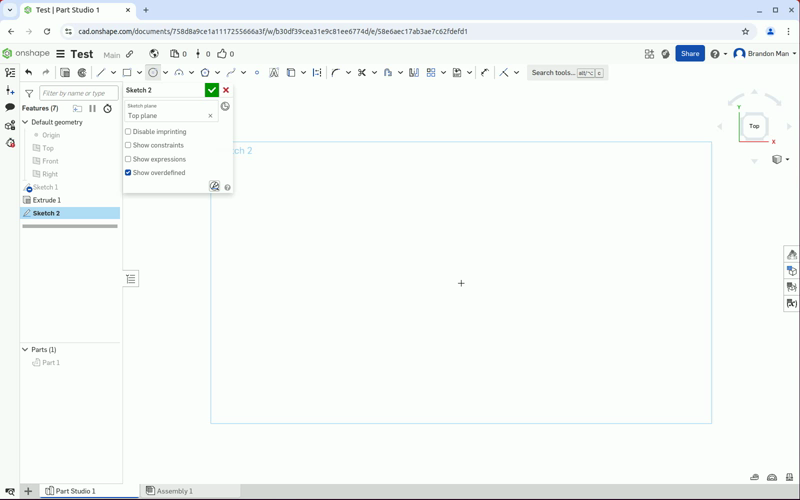
click(461, 282)
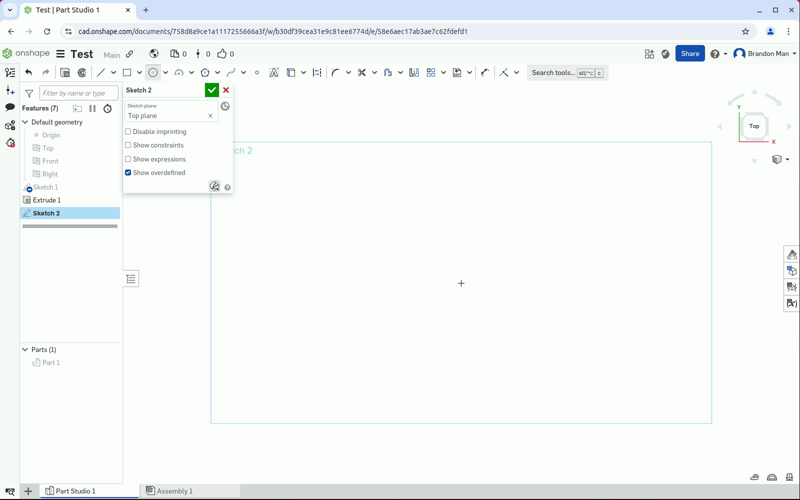
key_up(shift)
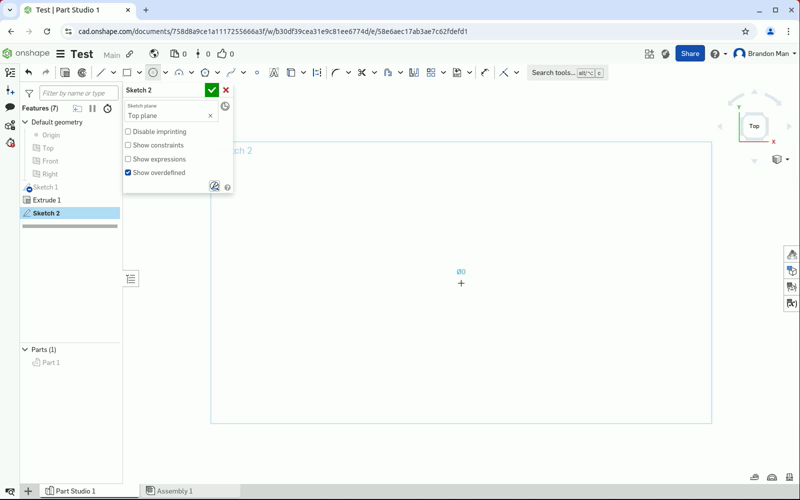
mouse_move(518, 282)
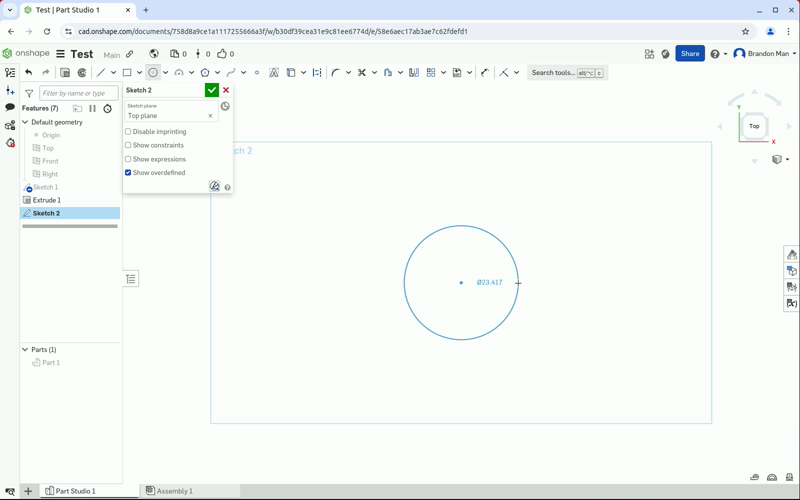
click(518, 282)
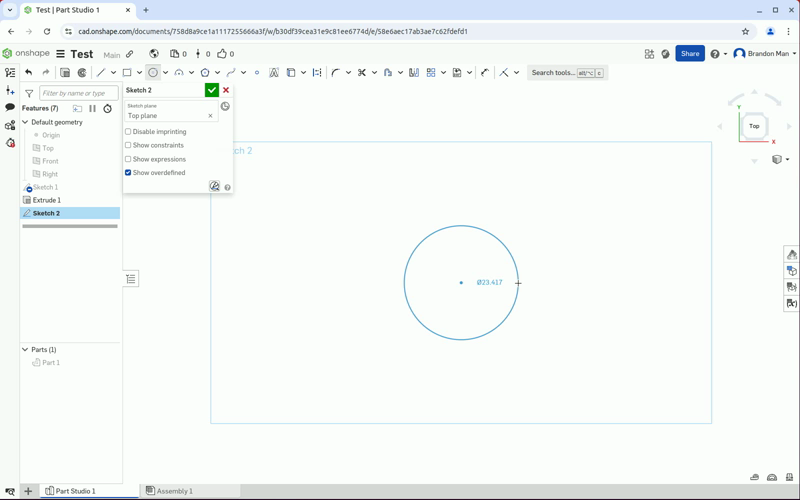
key(esc)
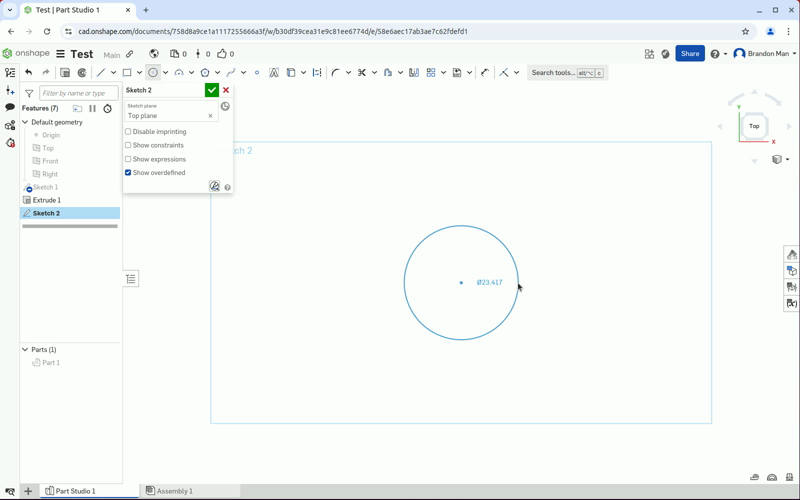
key(c)
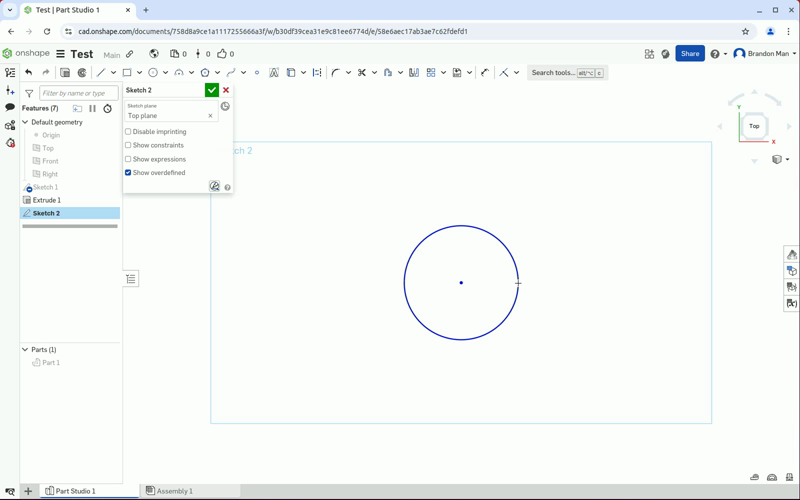
key_down(shift)
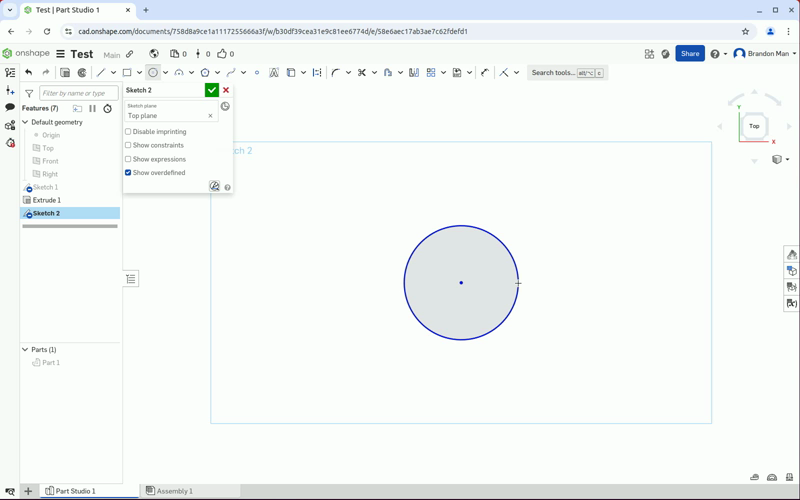
mouse_move(461, 282)
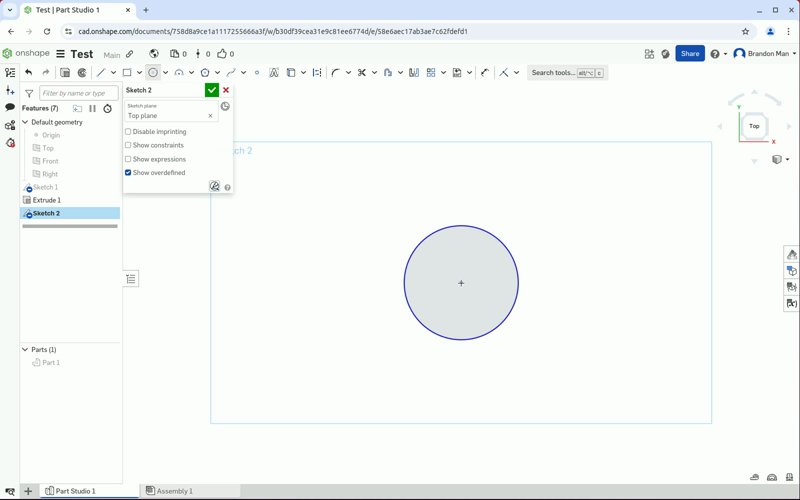
click(461, 282)
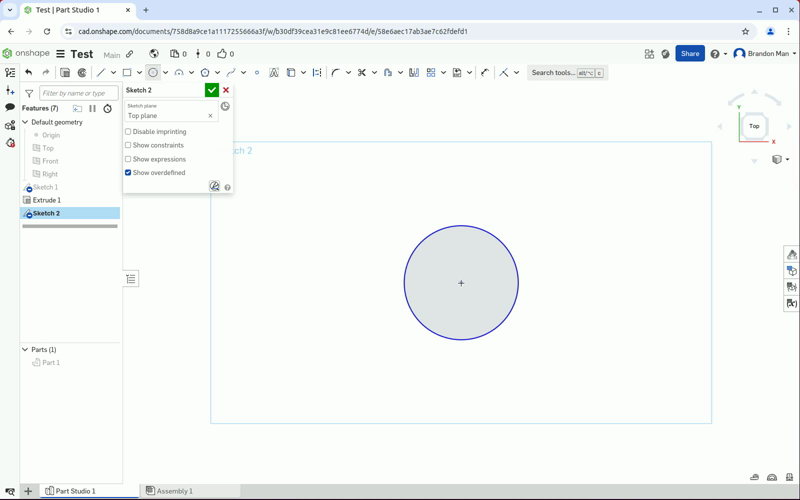
key_up(shift)
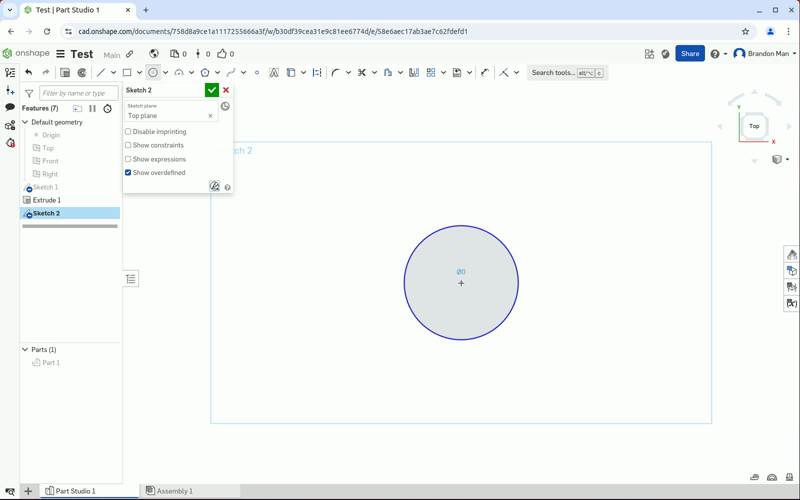
mouse_move(512, 282)
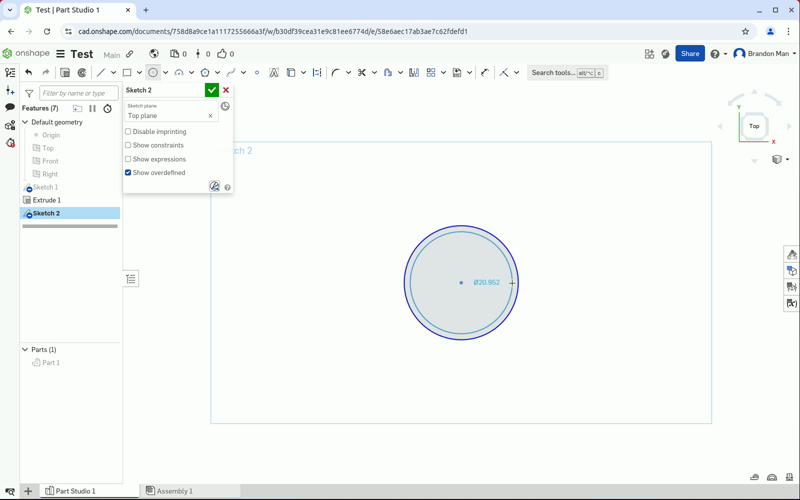
click(512, 282)
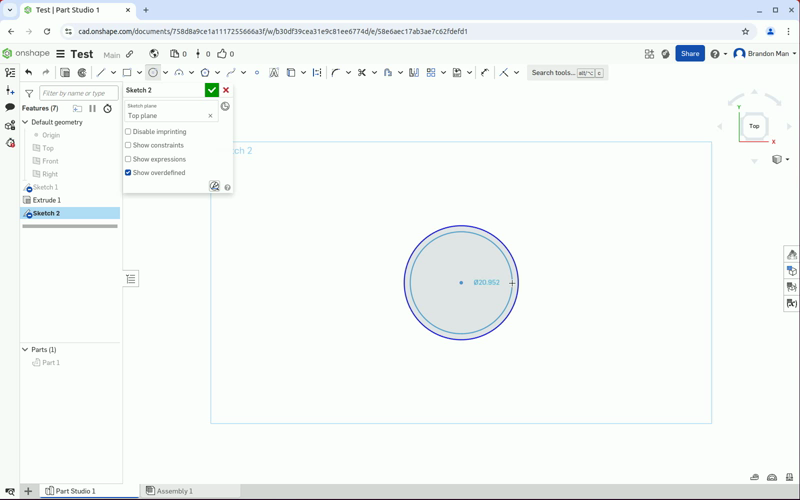
key(esc)
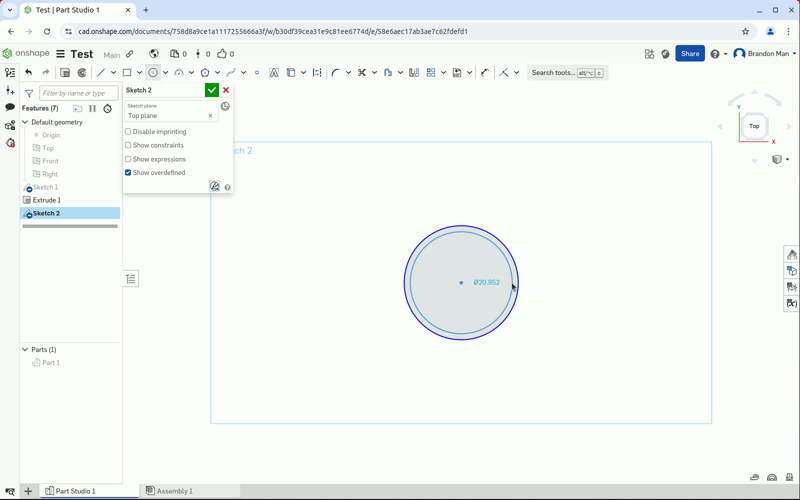
mouse_move(417, 311)
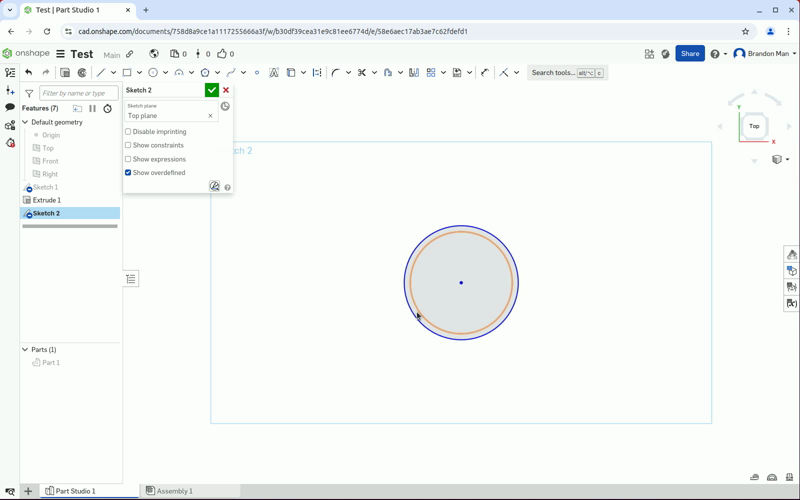
click(417, 311)
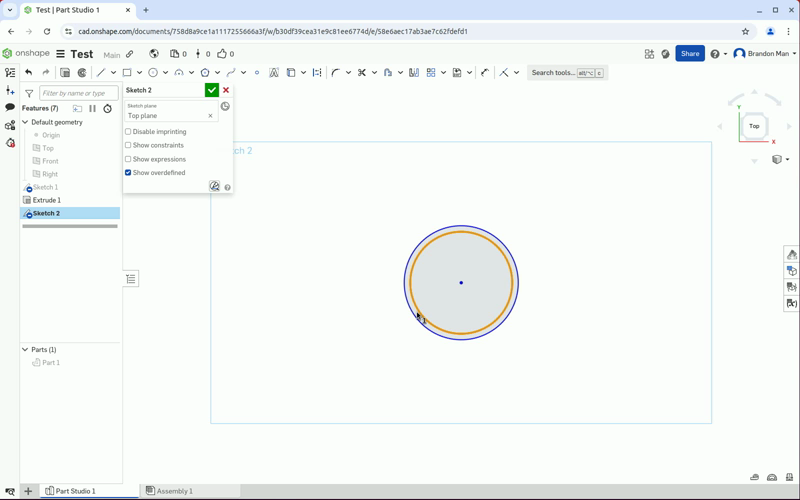
mouse_move(73, 352)
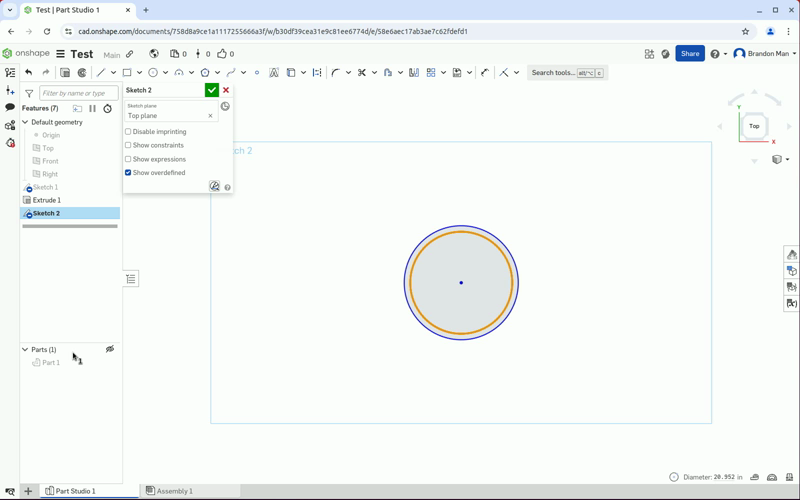
key(shift+y)
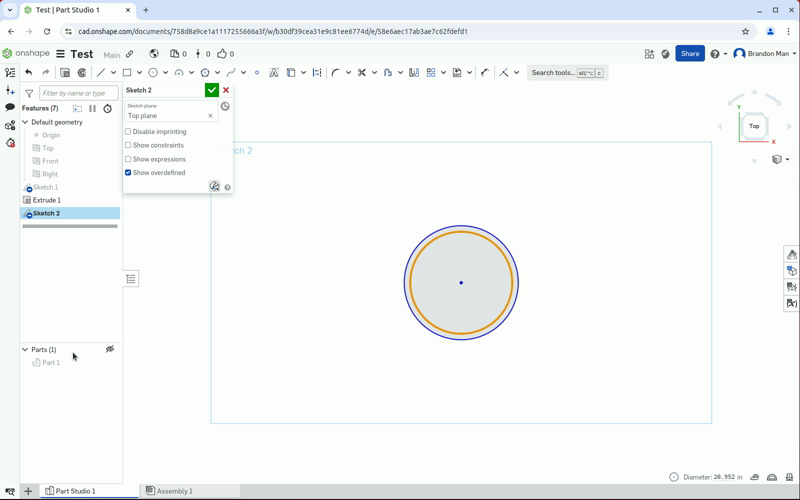
key(shift+e)
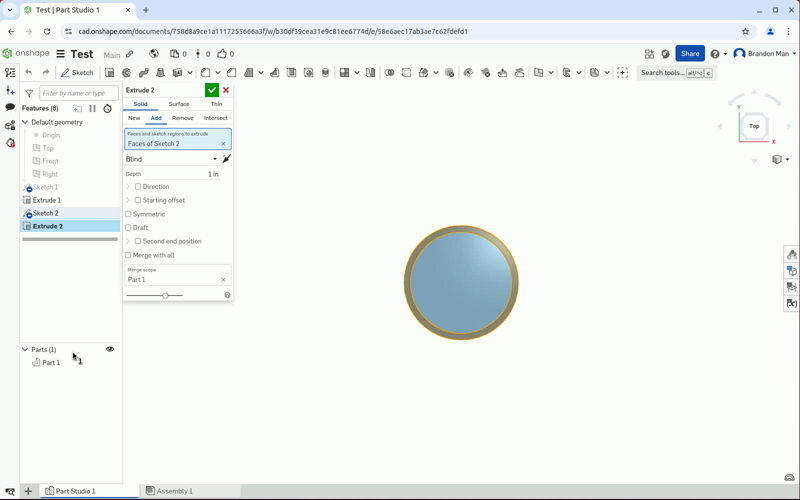
mouse_move(143, 106)
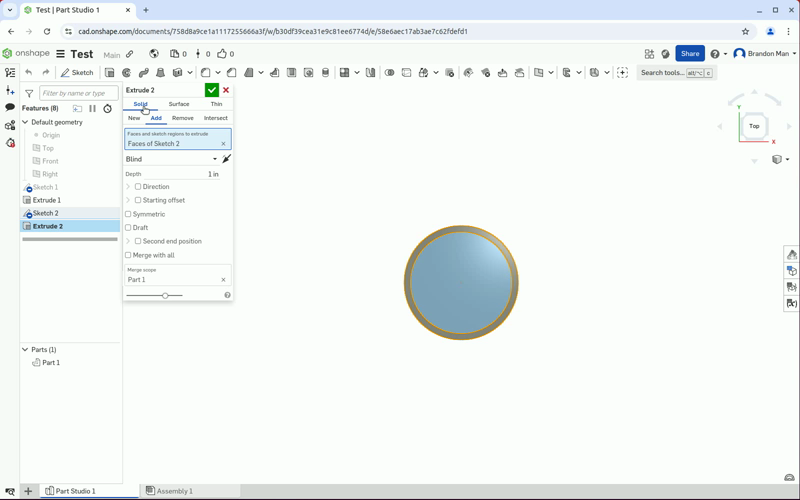
click(143, 106)
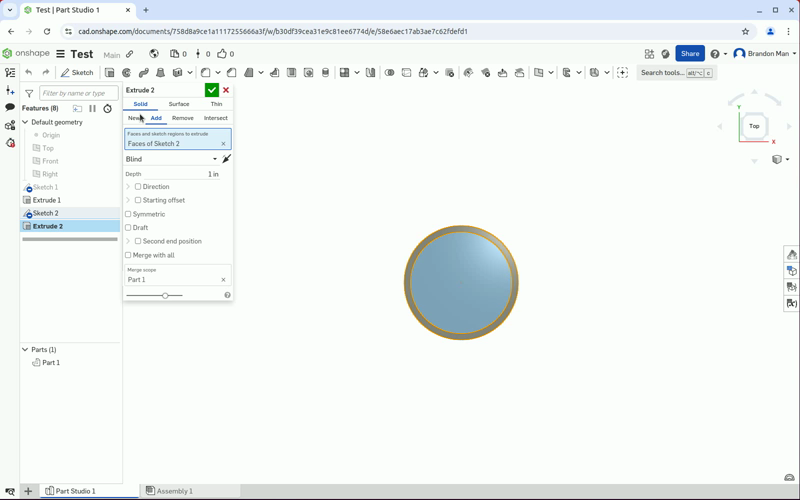
mouse_move(137, 120)
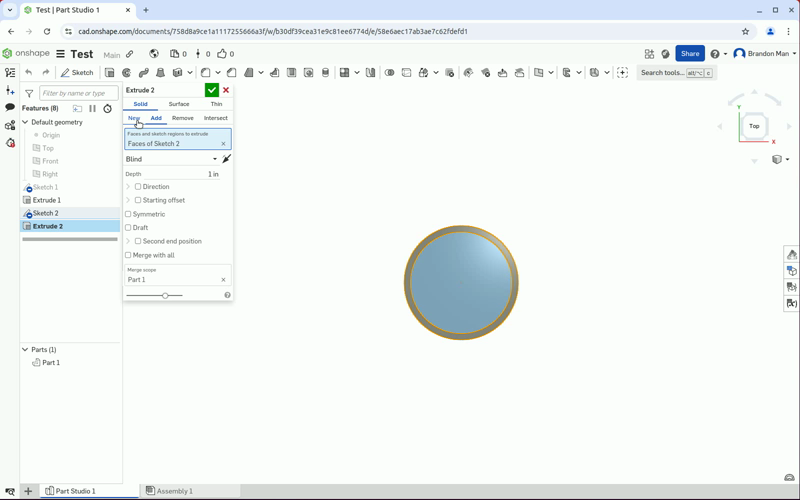
click(137, 120)
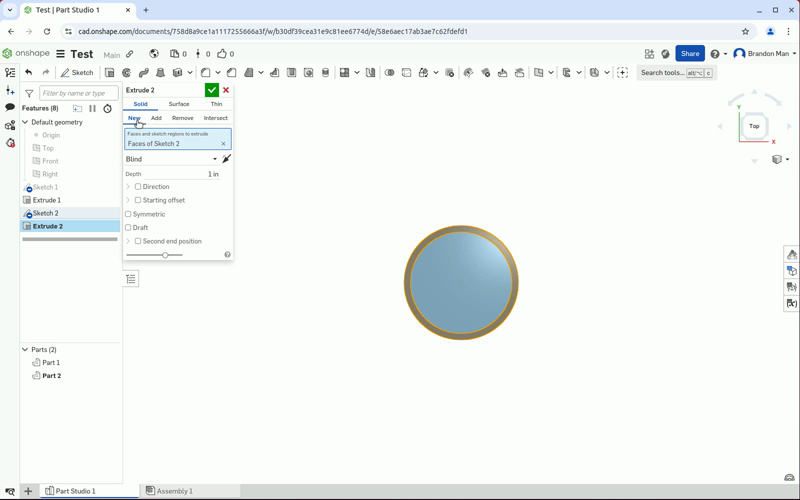
key(tab, 4)
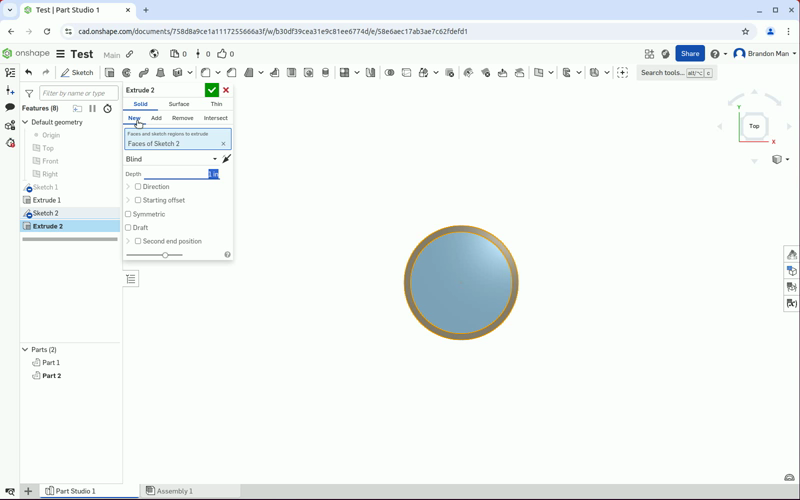
text(23.108)
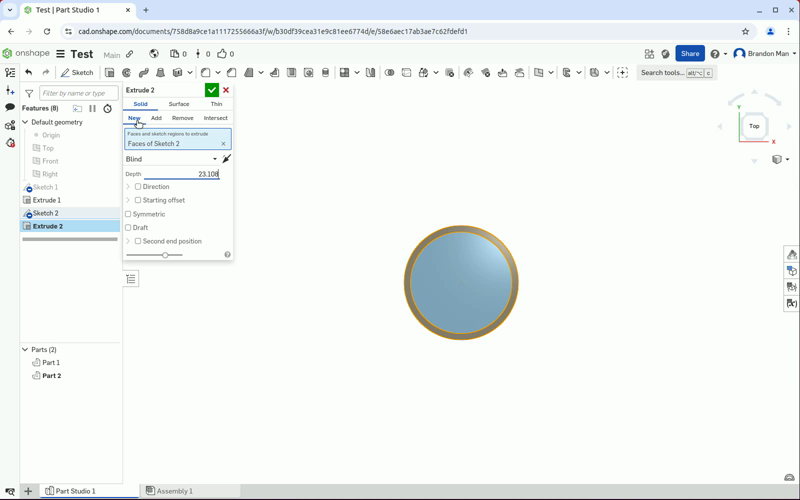
key(enter)
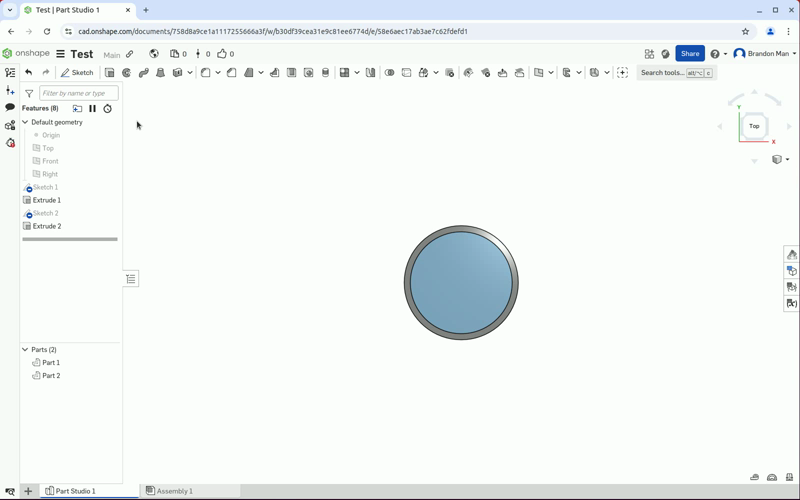
key(shift+h)
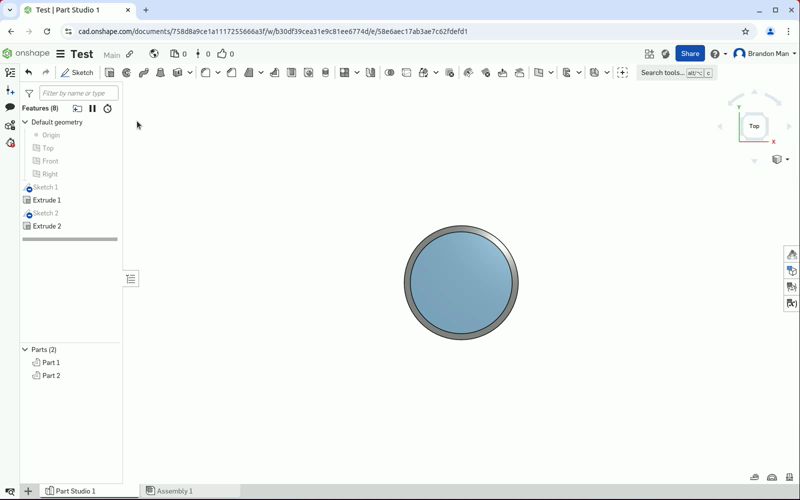
key(shift+h)
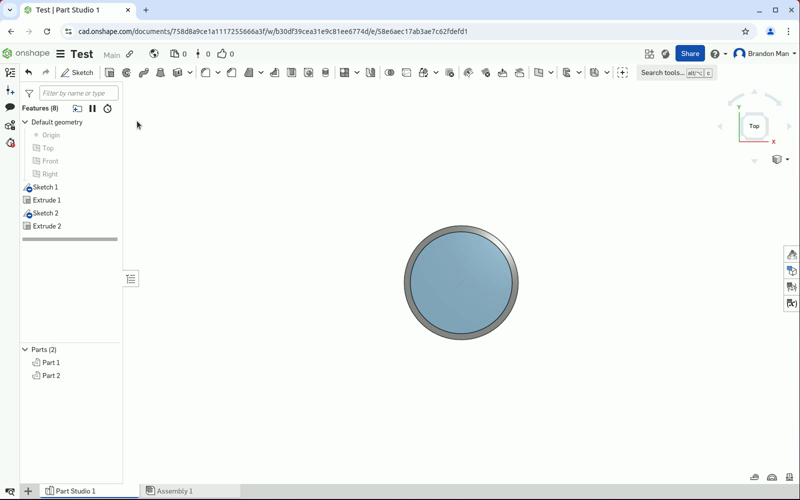
key(shift+7)
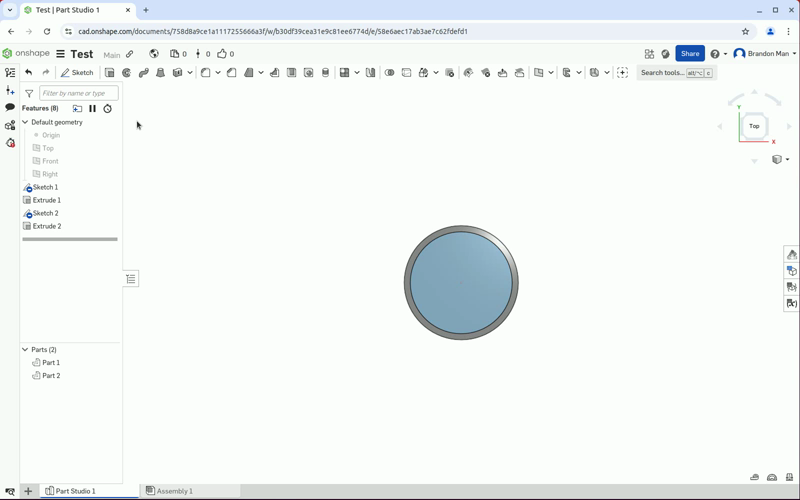
key(up, 3)
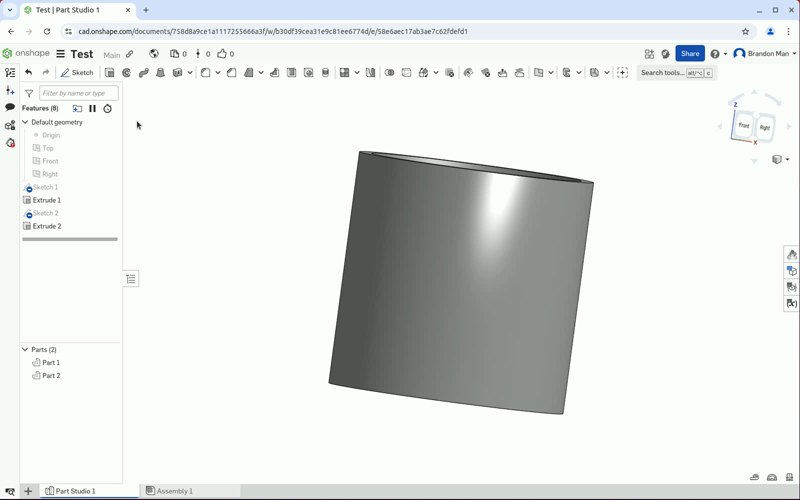
key(left, 3)
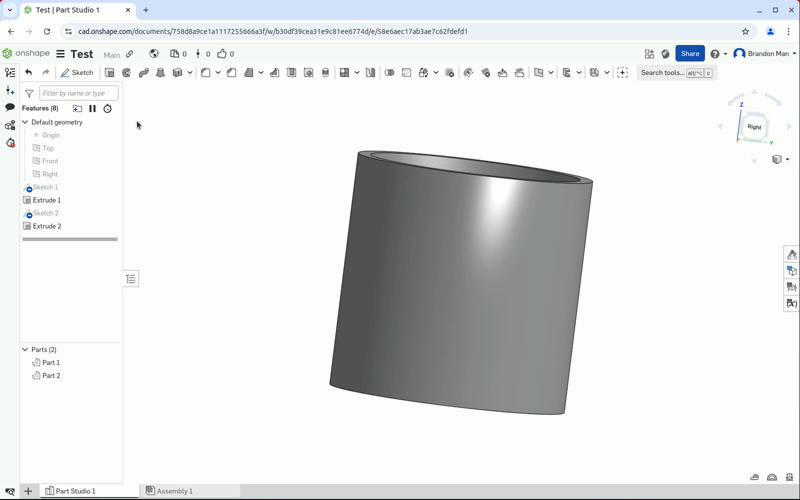
key(right, 3)
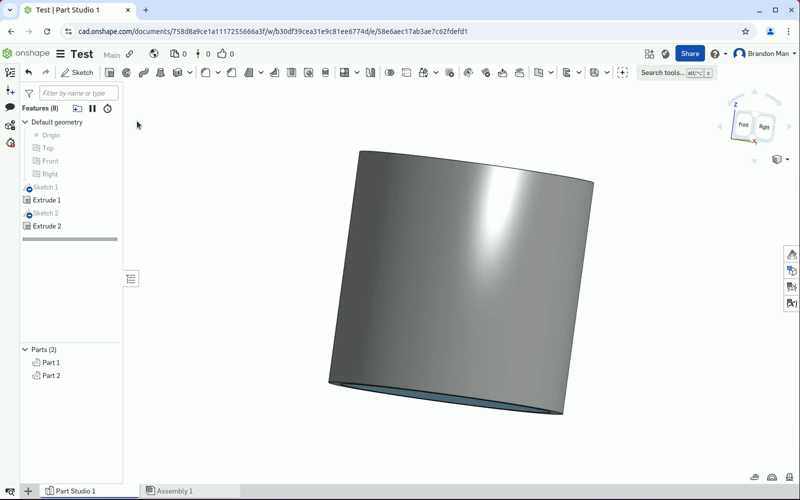
key(down, 3)
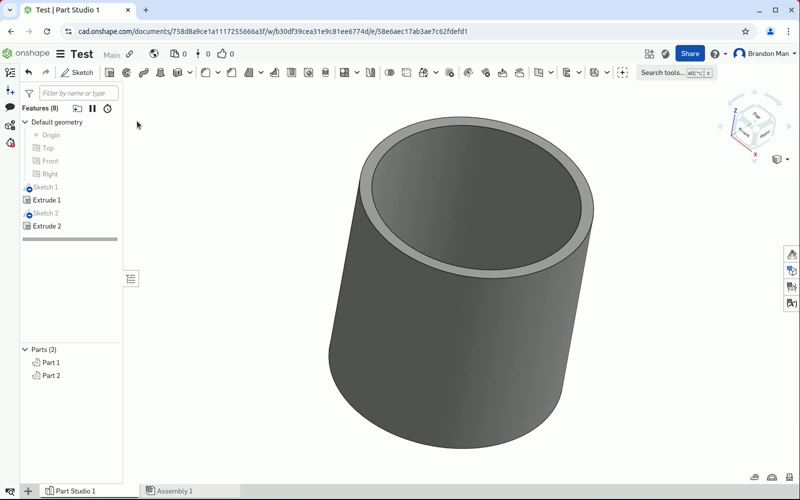
mouse_move(73, 189)
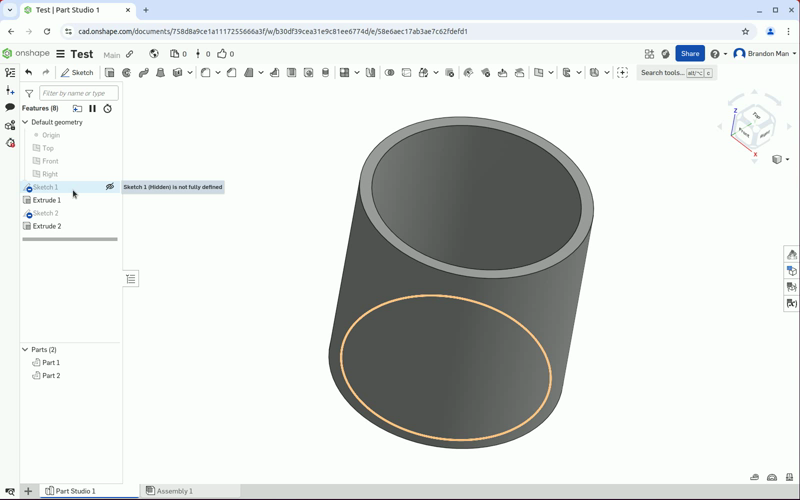
click(73, 189)